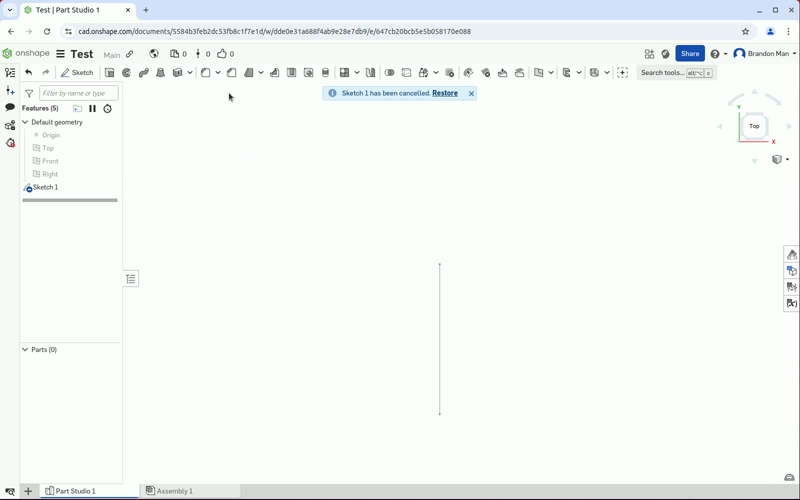
key(shift+h)
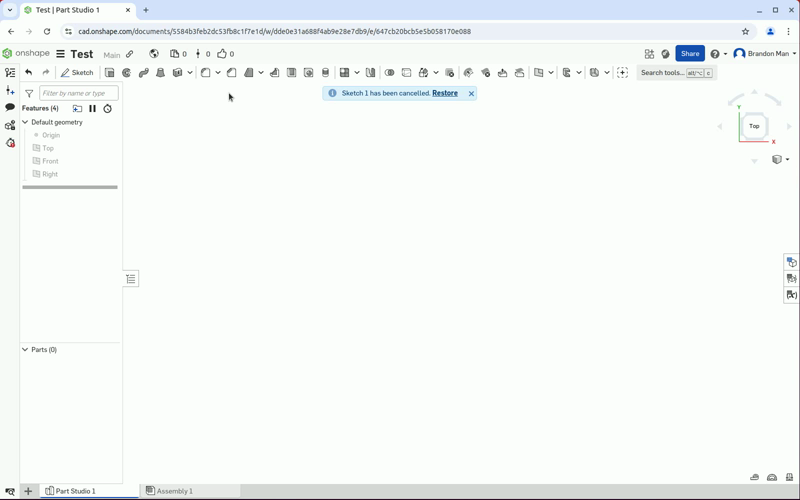
mouse_move(73, 352)
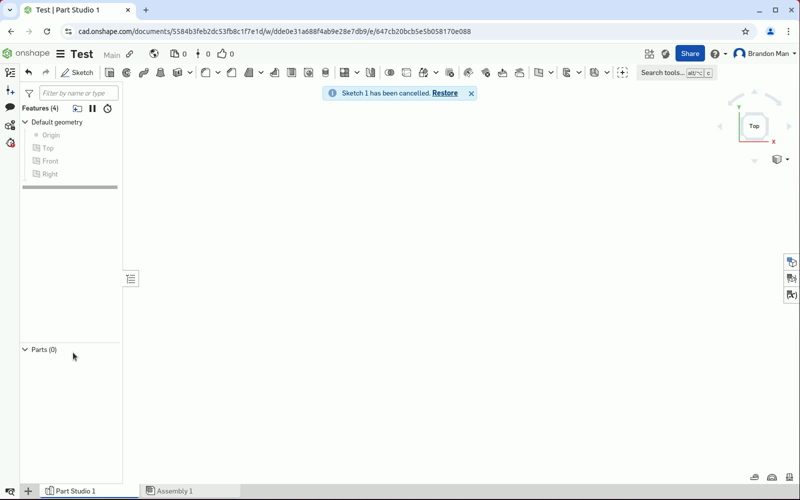
key(y)
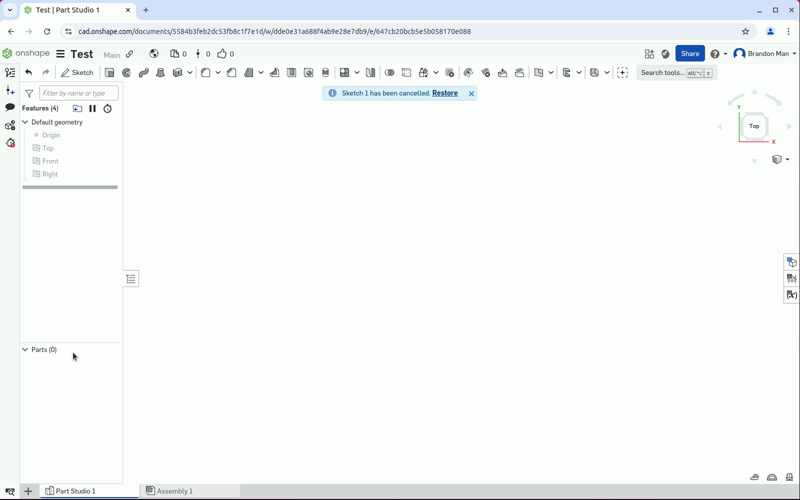
key(shift+p)
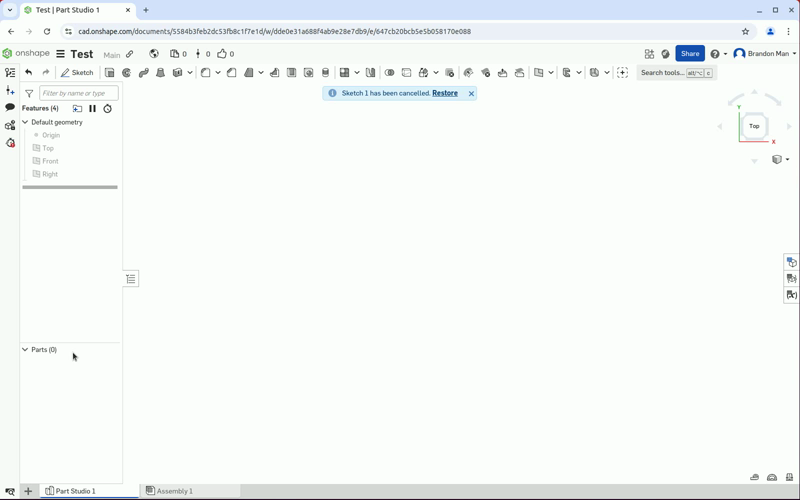
key(space)
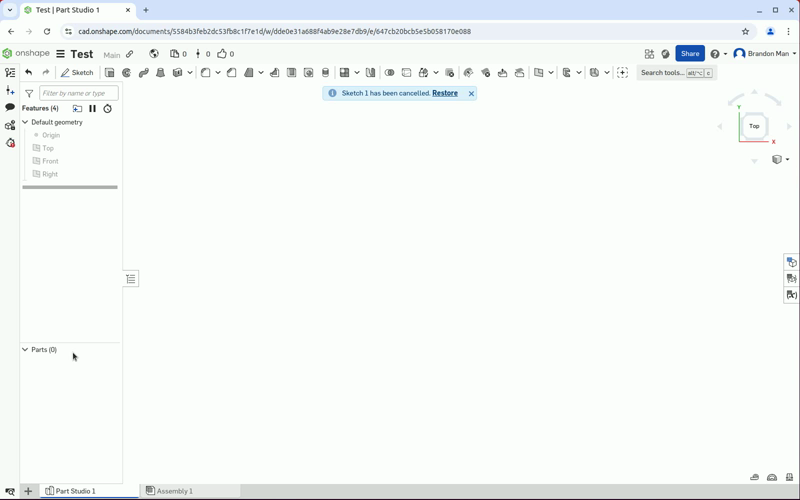
key_down(shift)
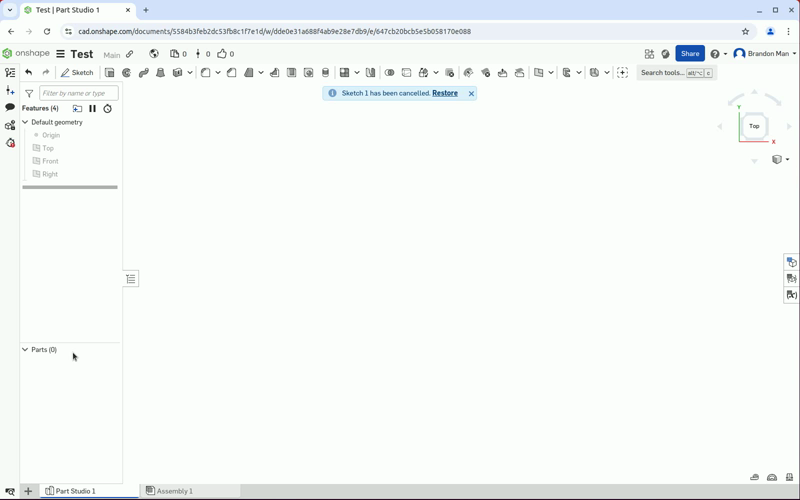
key(up)
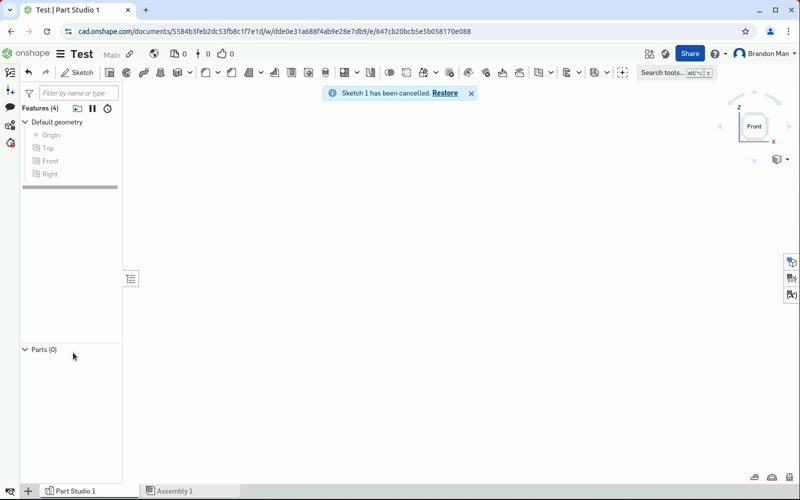
key_up(shift)
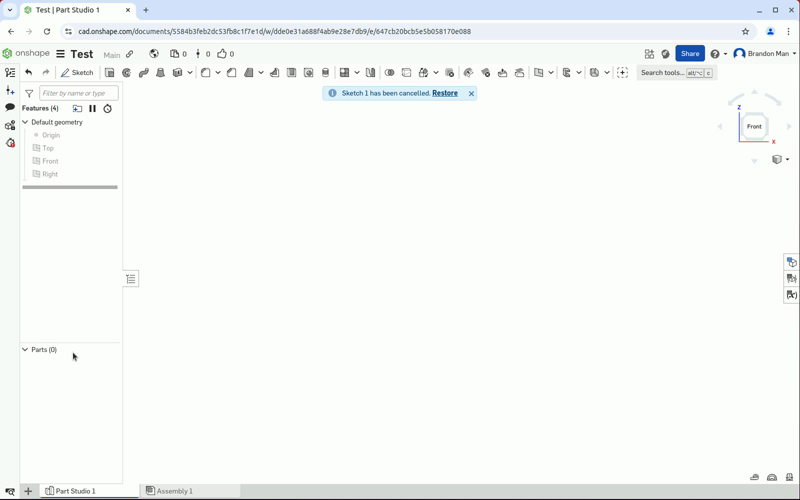
mouse_move(73, 352)
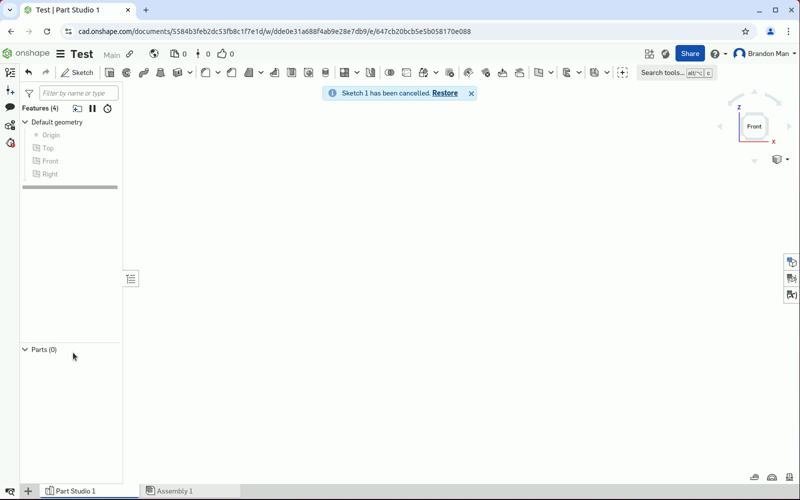
key(shift+y)
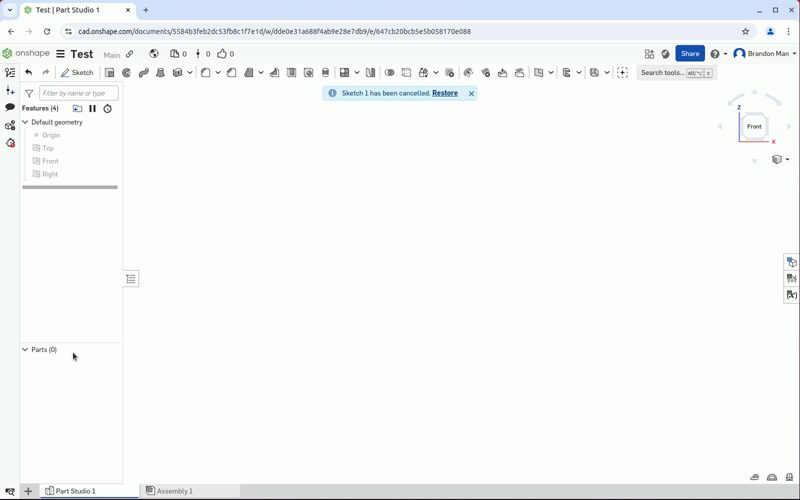
key(shift+s)
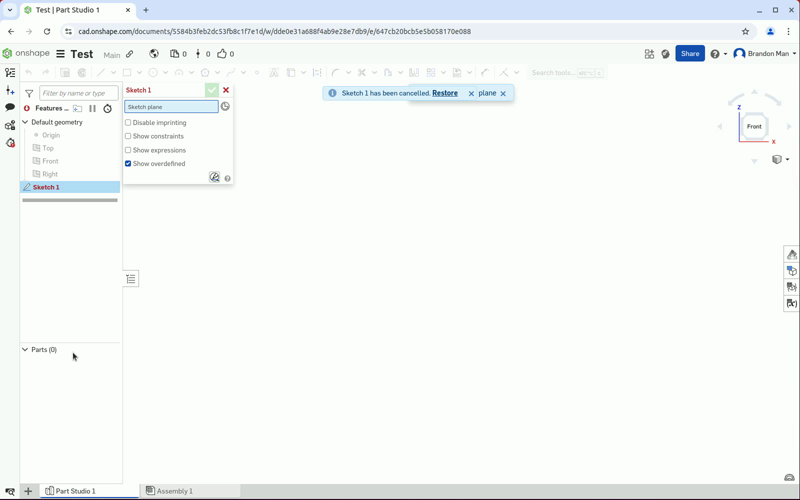
mouse_move(73, 163)
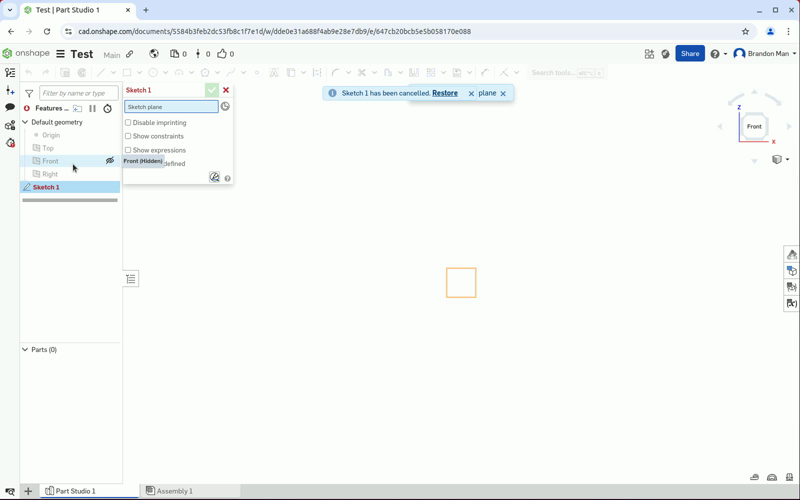
click(73, 163)
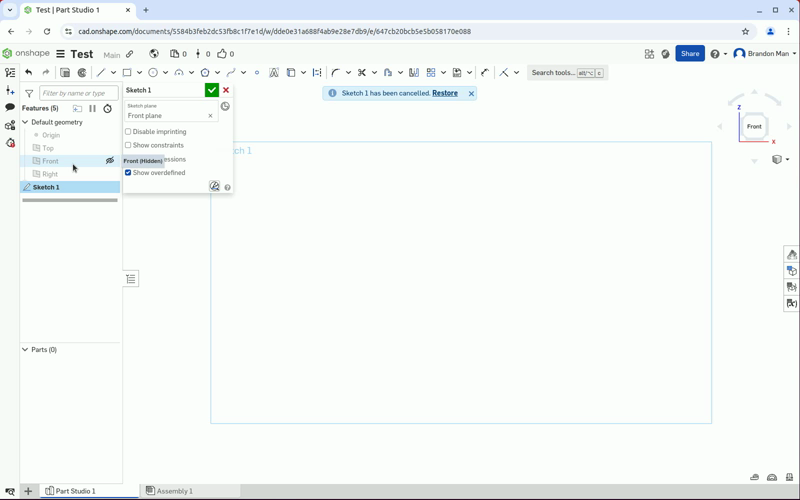
mouse_move(73, 352)
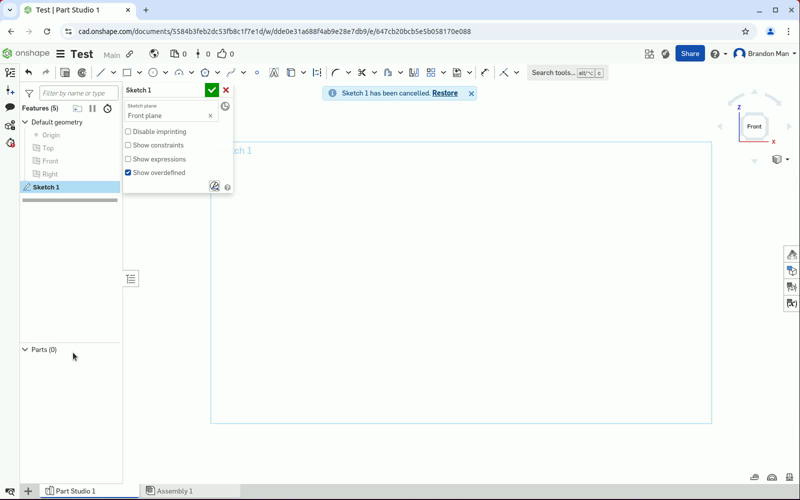
key(y)
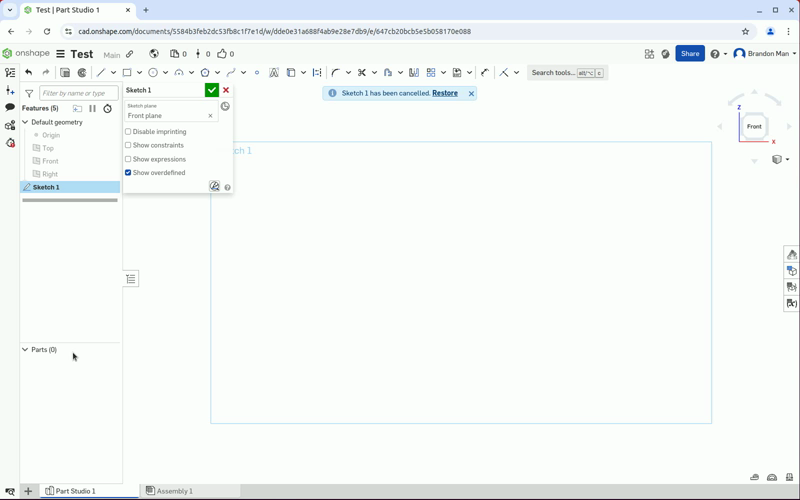
key(c)
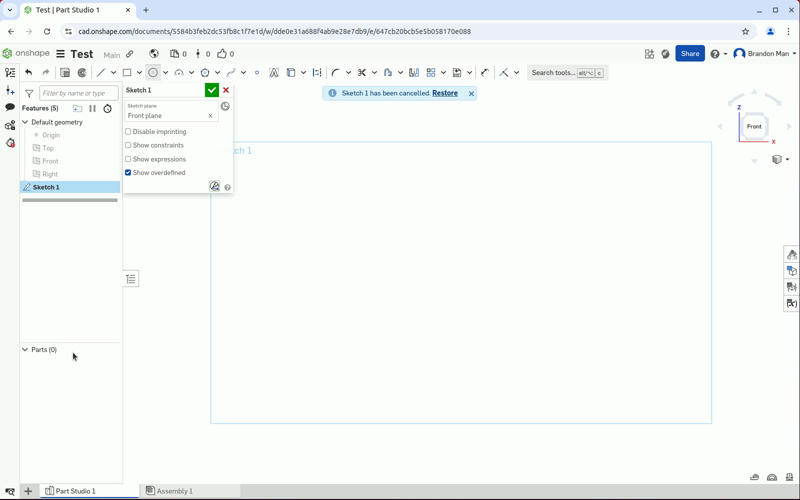
key_down(shift)
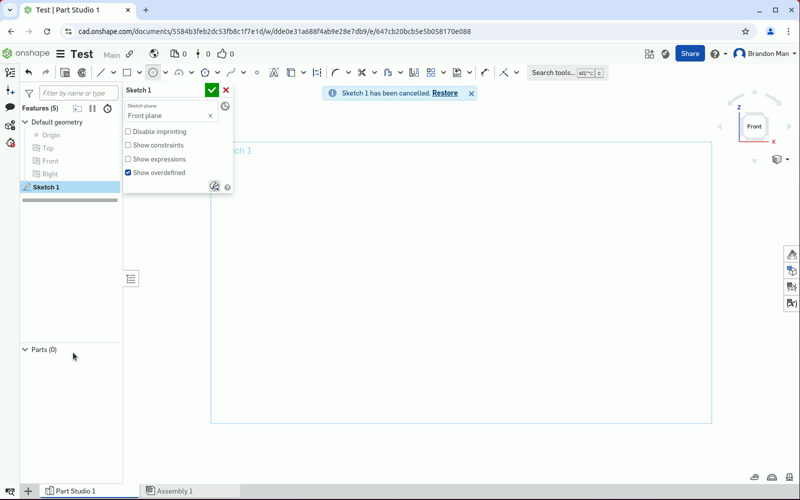
mouse_move(461, 282)
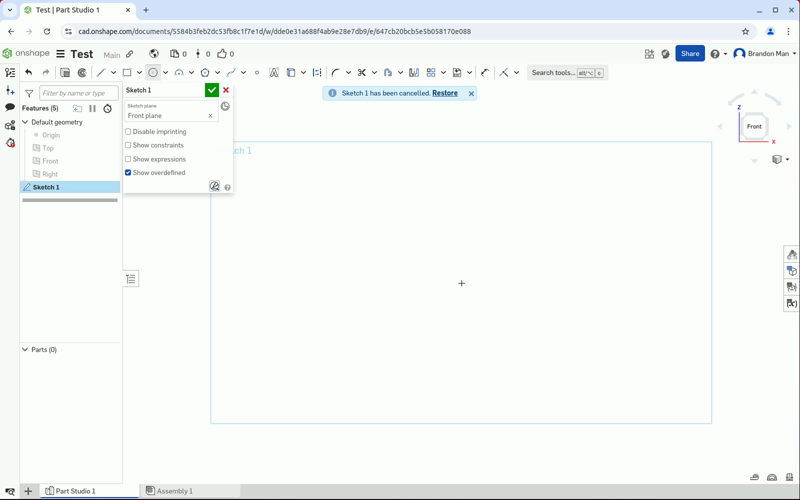
click(461, 282)
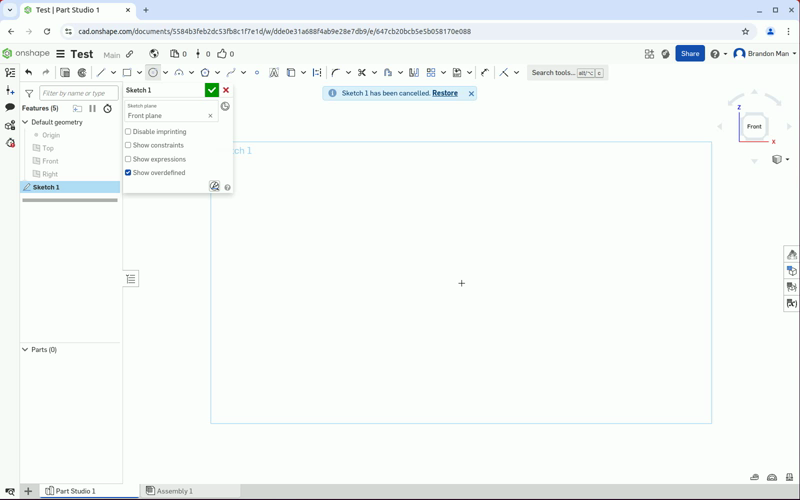
key_up(shift)
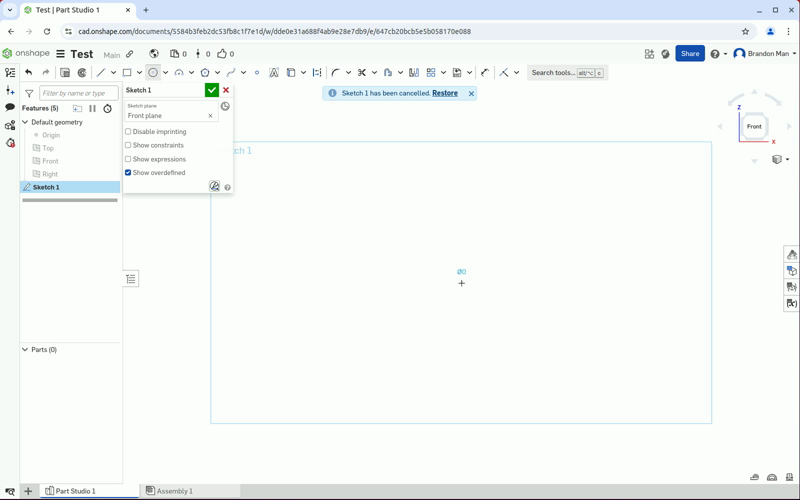
mouse_move(567, 282)
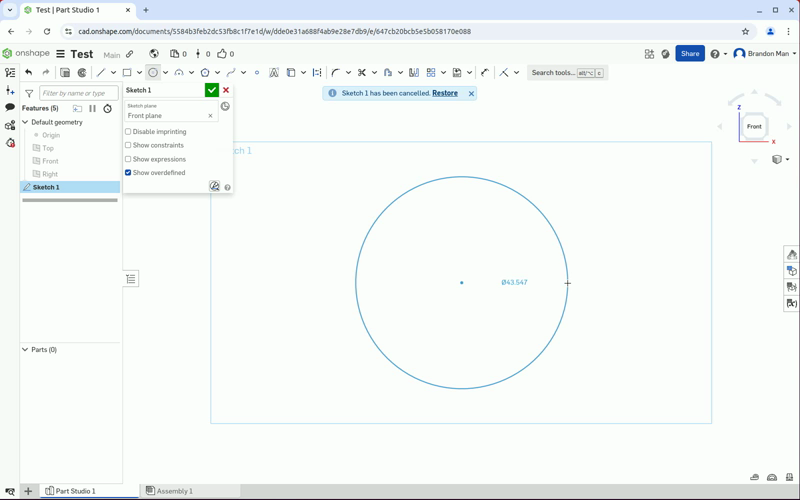
click(567, 282)
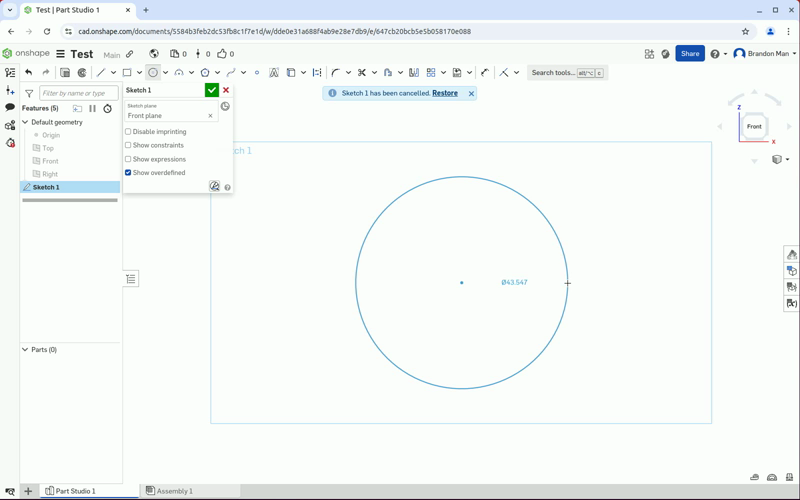
key(esc)
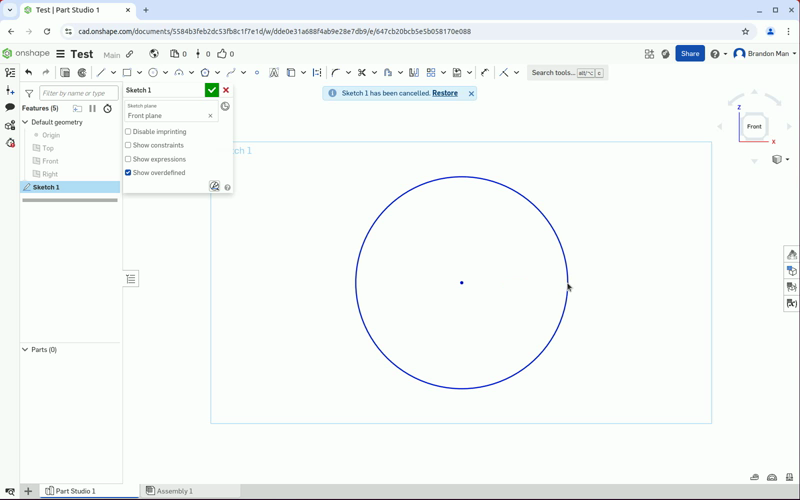
mouse_move(446, 224)
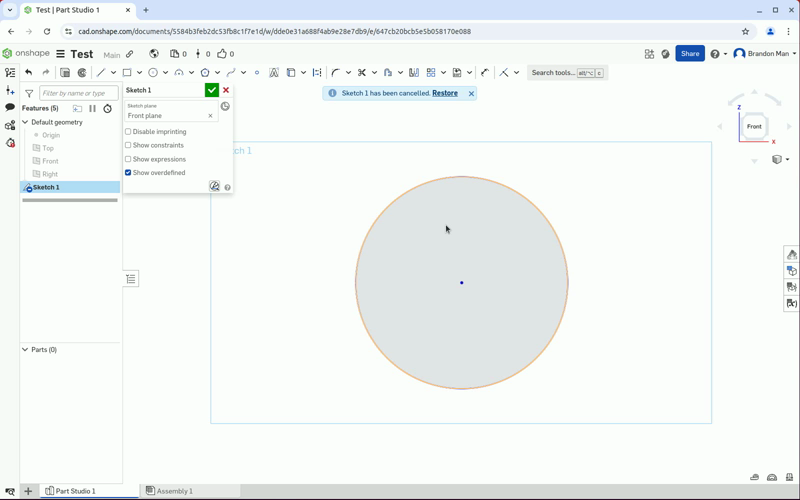
click(446, 224)
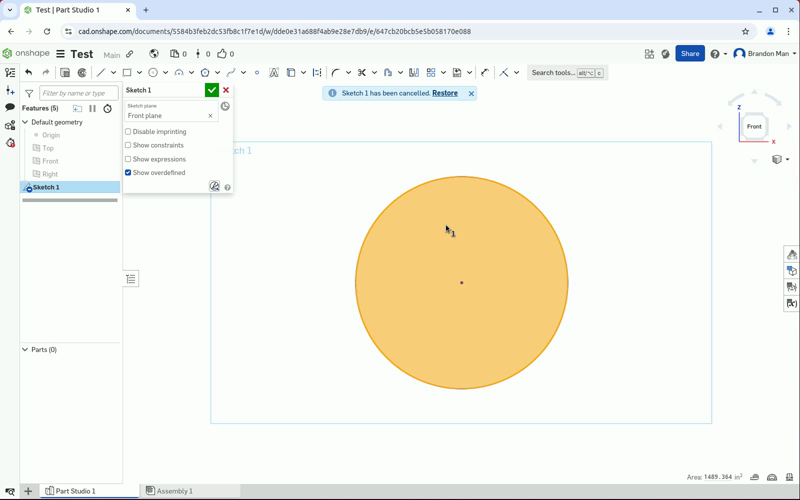
mouse_move(73, 352)
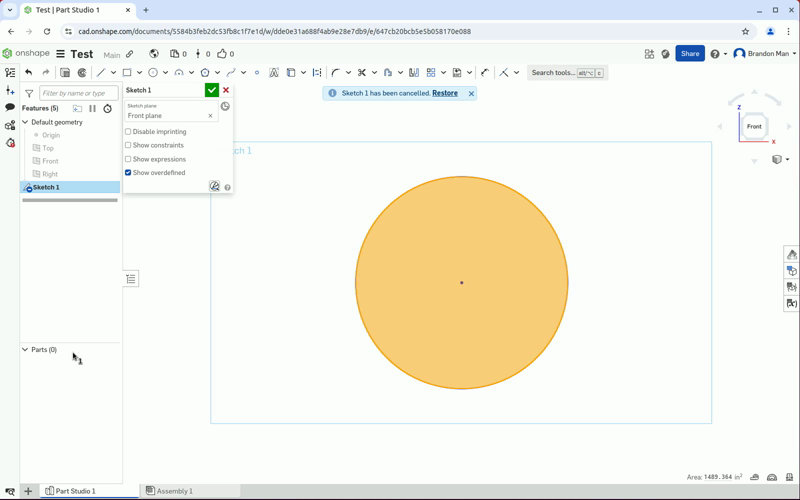
key(shift+y)
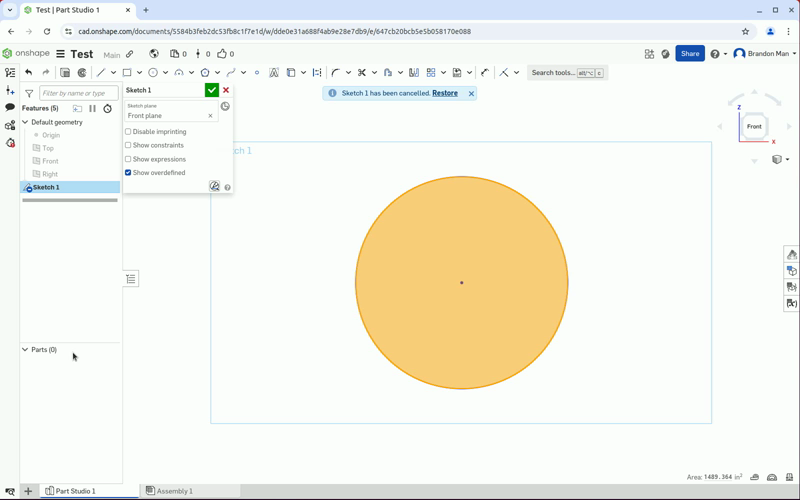
key(shift+e)
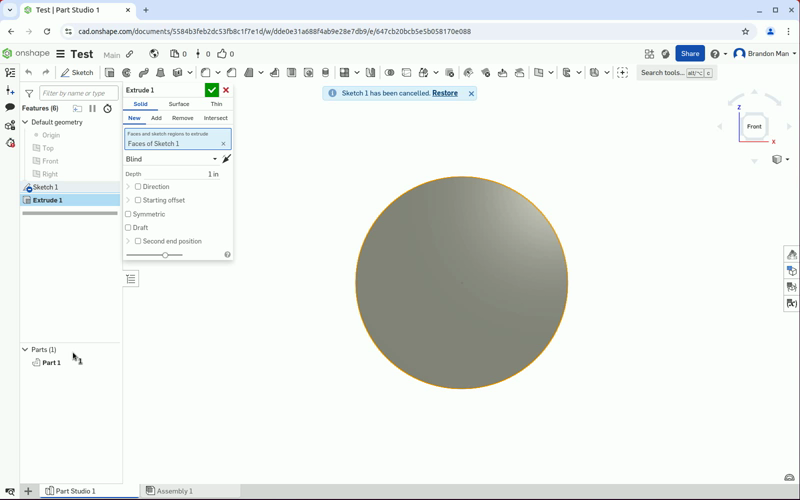
mouse_move(143, 106)
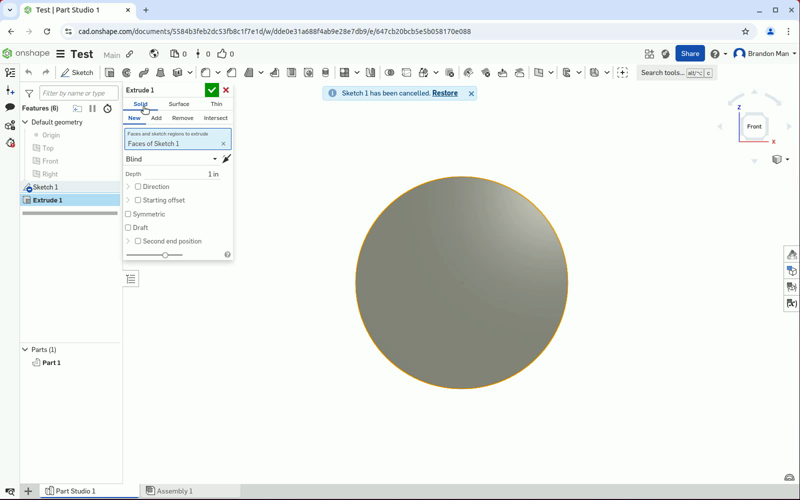
click(143, 106)
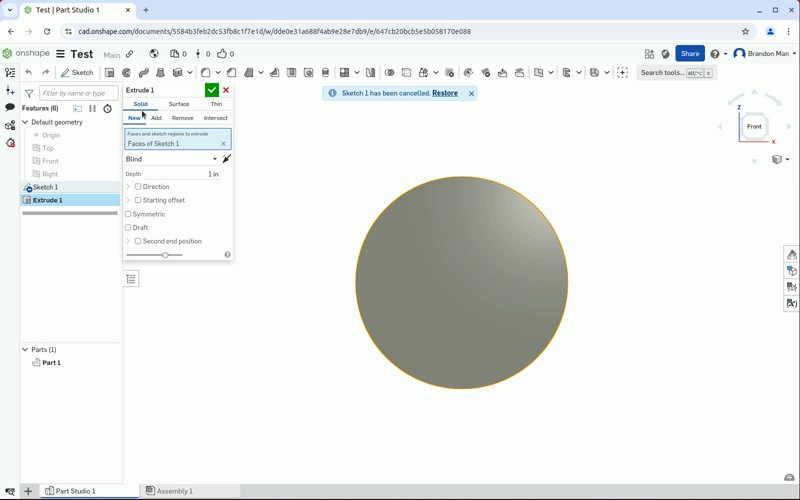
mouse_move(137, 120)
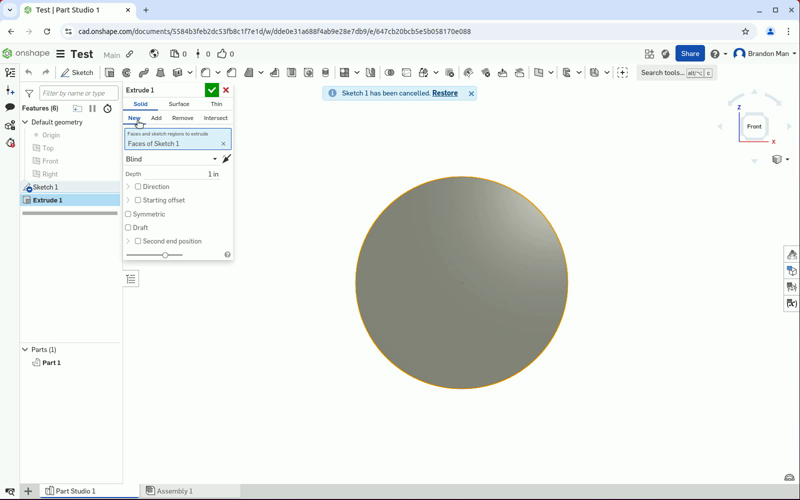
click(137, 120)
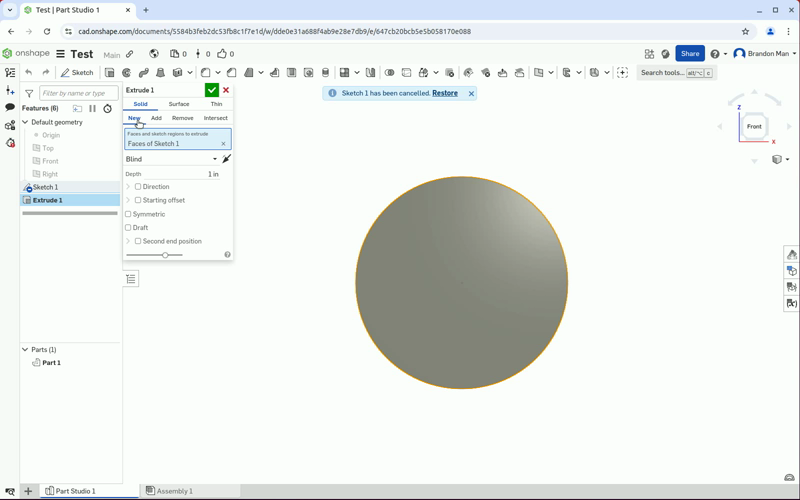
key(tab, 4)
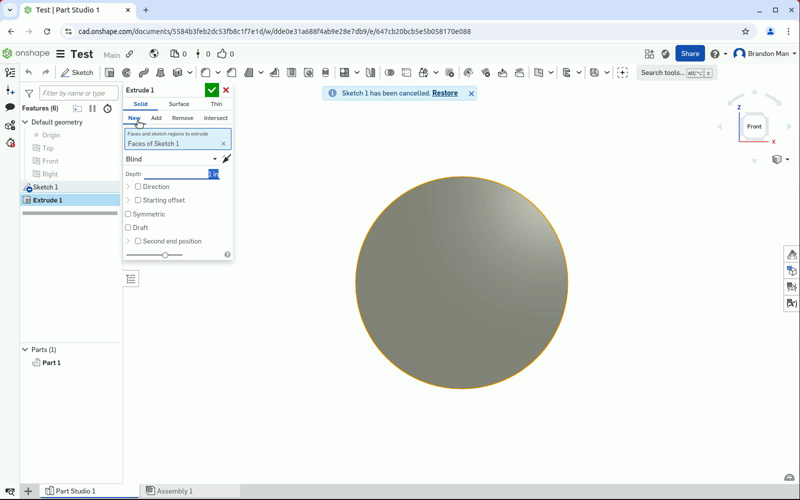
text(23.108)
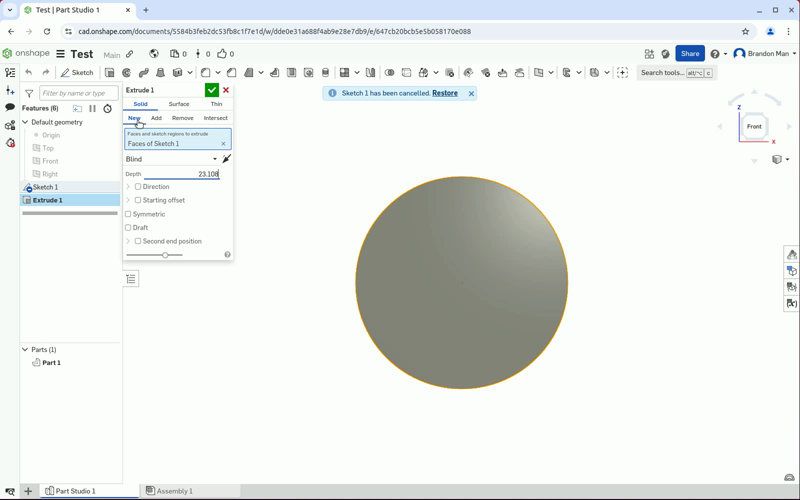
key(enter)
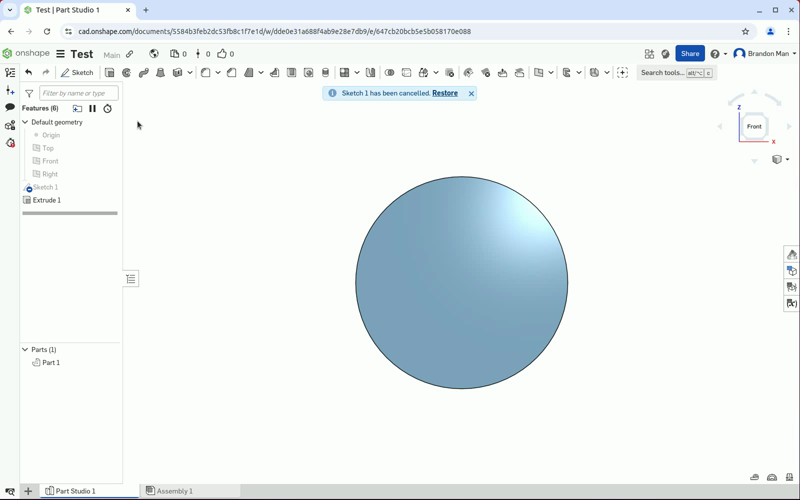
key(shift+h)
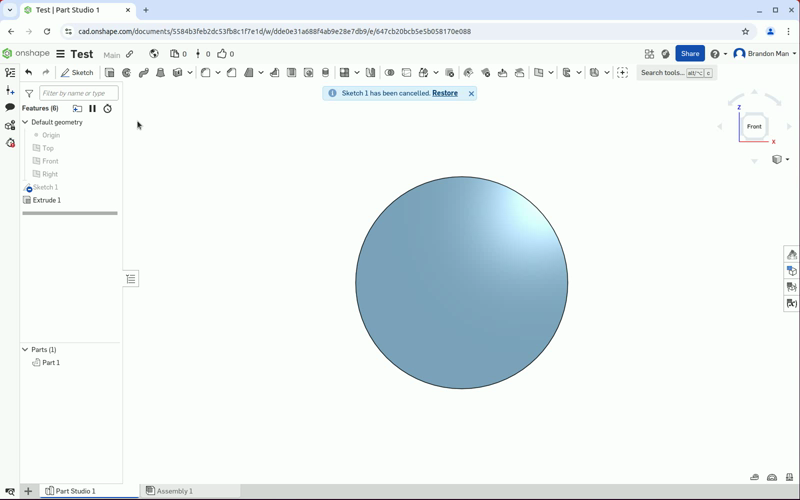
key(shift+h)
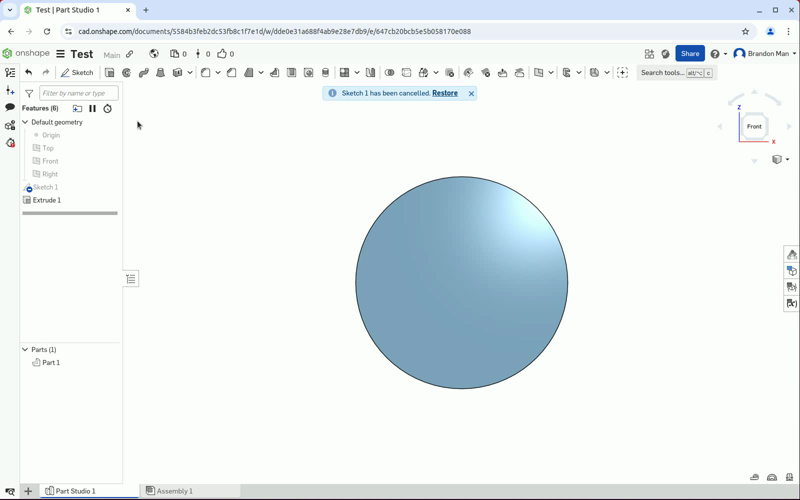
mouse_move(73, 189)
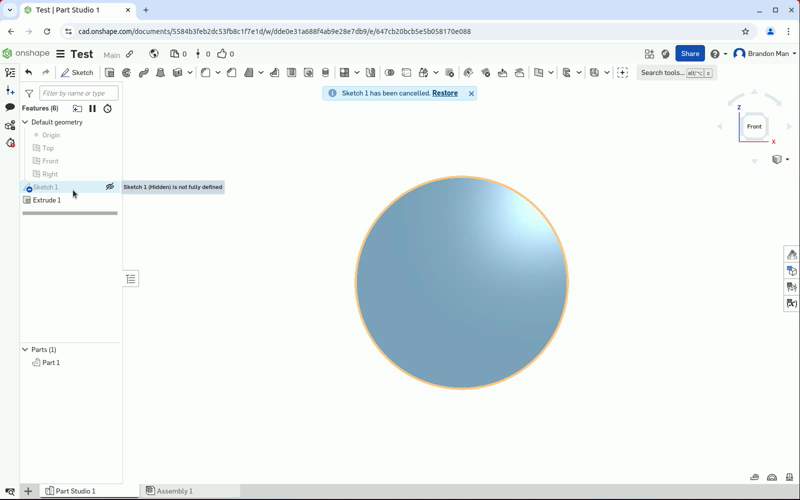
click(73, 189)
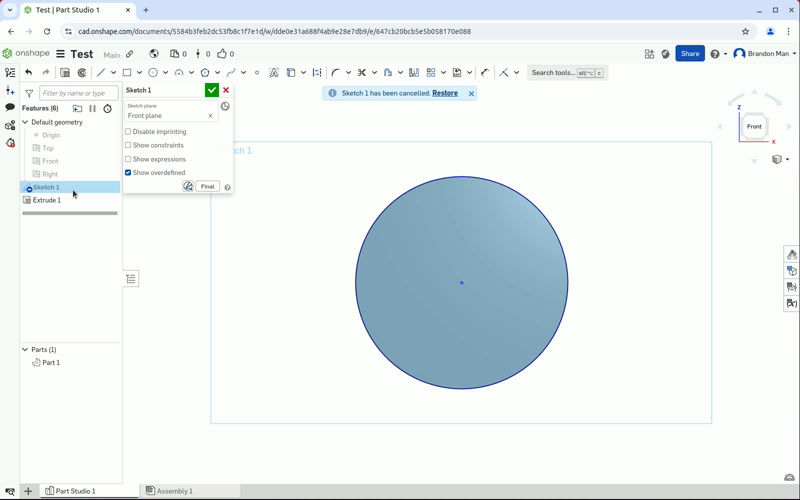
mouse_move(229, 92)
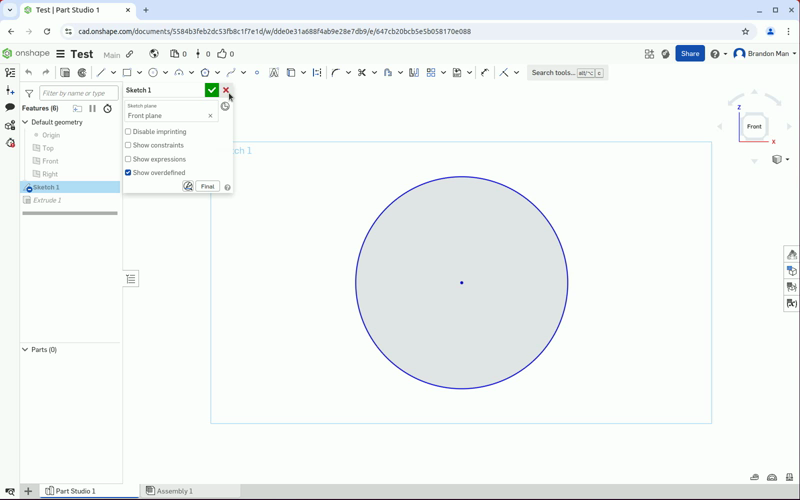
click(229, 92)
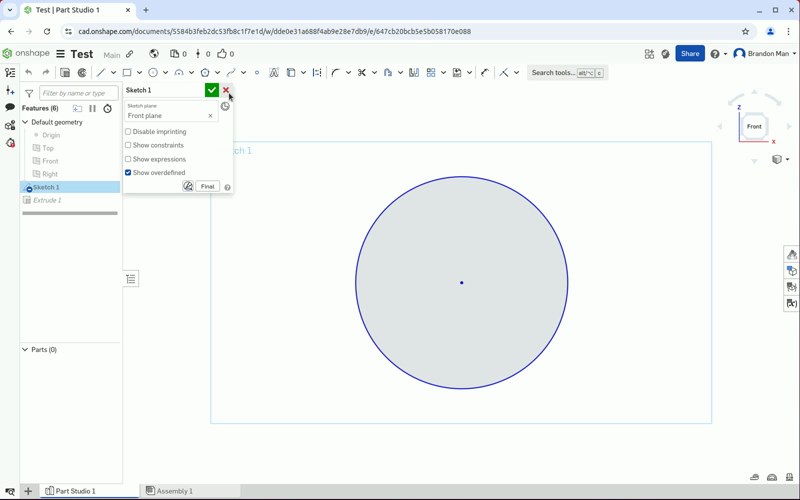
key(shift+s)
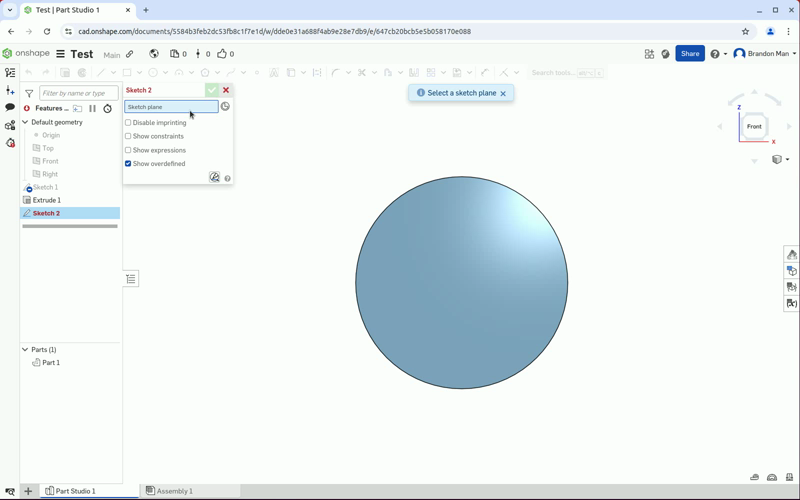
mouse_move(73, 163)
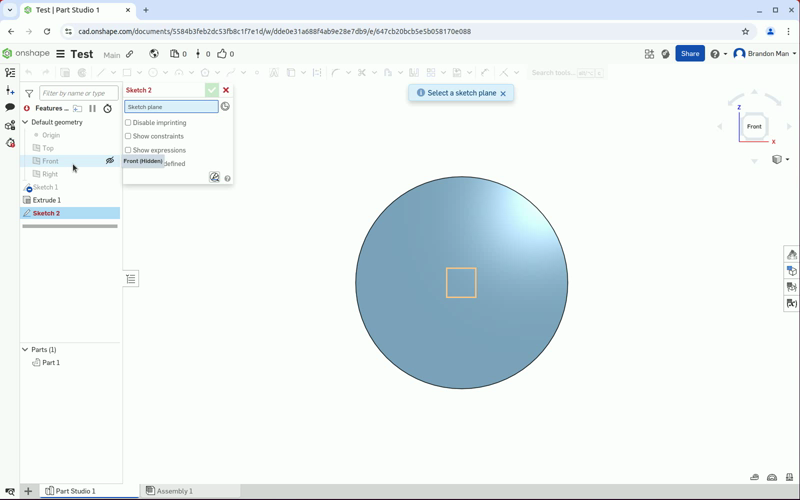
click(73, 163)
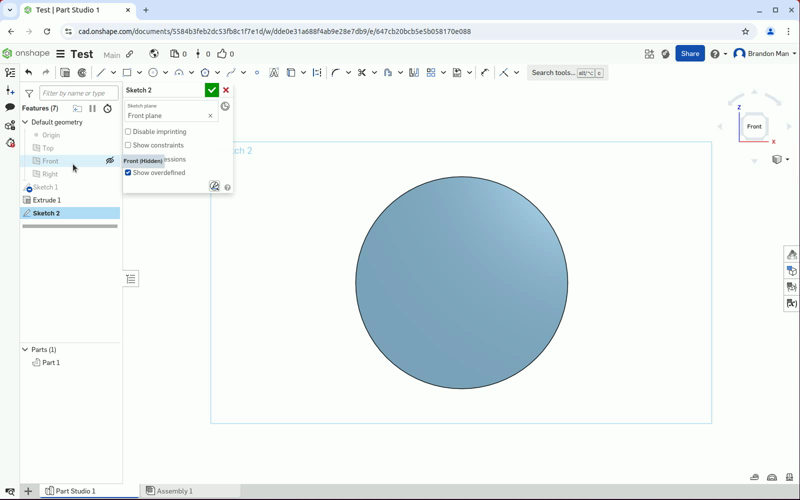
mouse_move(73, 352)
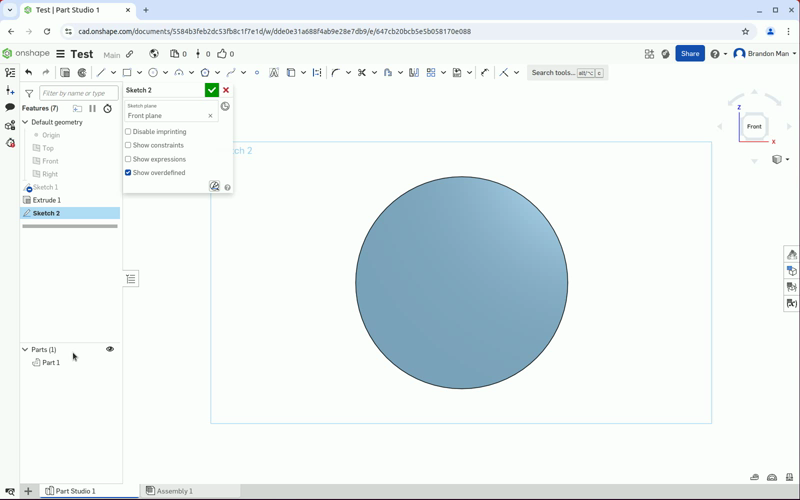
key(y)
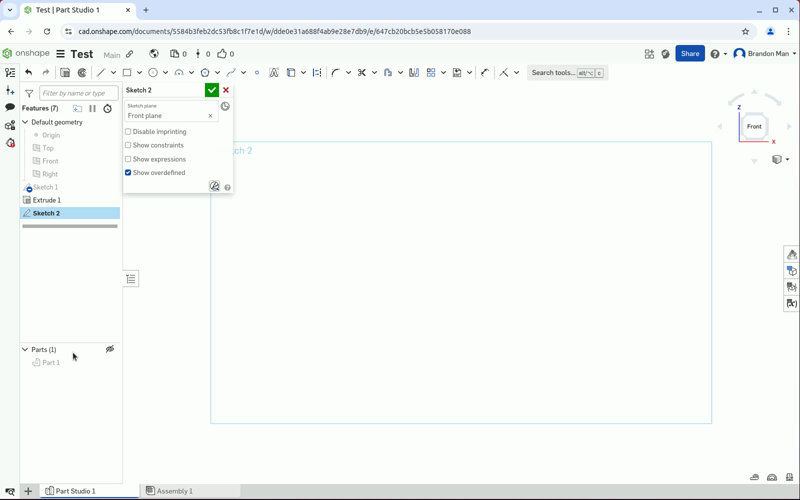
key(c)
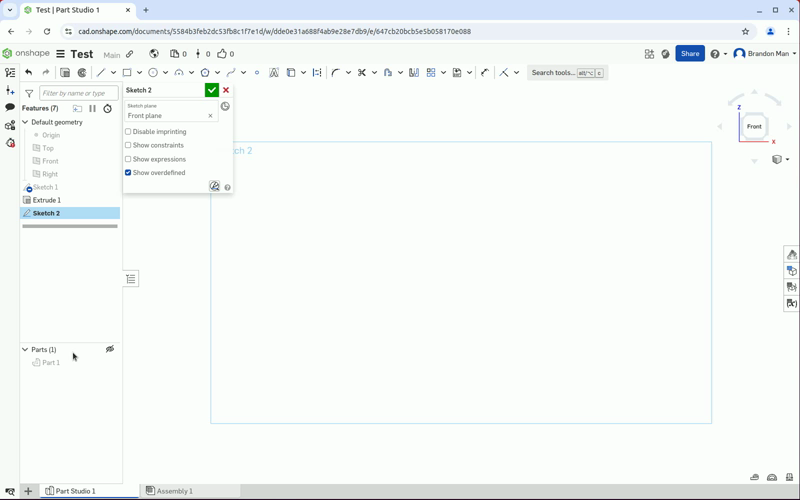
key_down(shift)
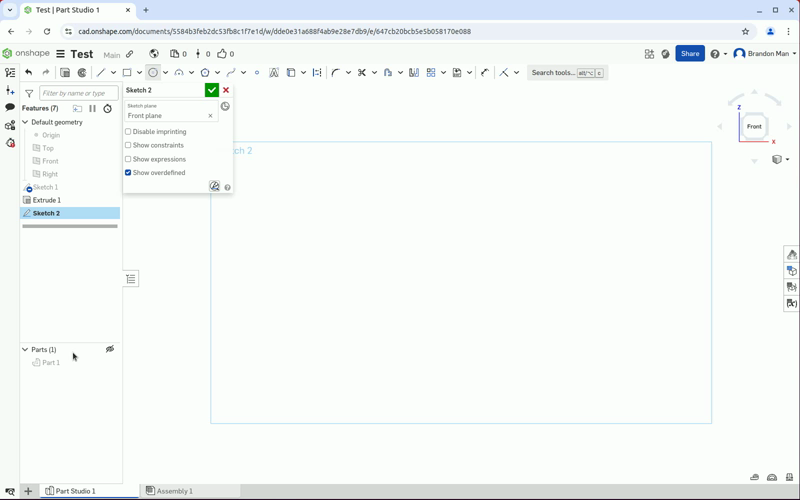
mouse_move(461, 282)
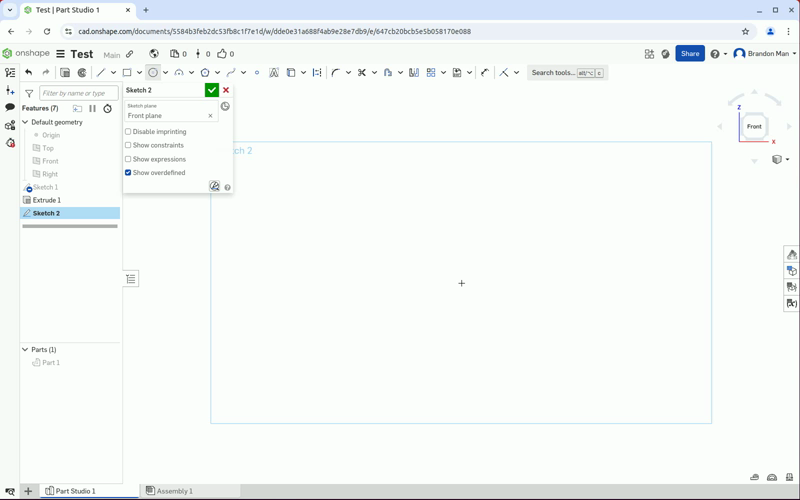
click(461, 282)
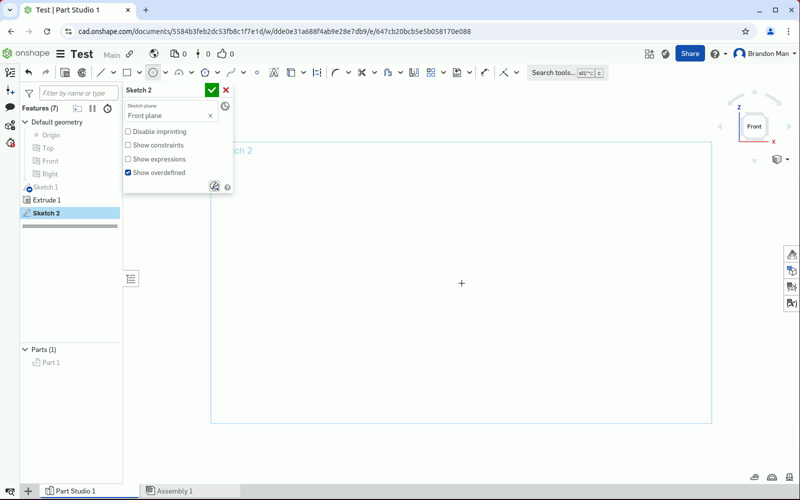
key_up(shift)
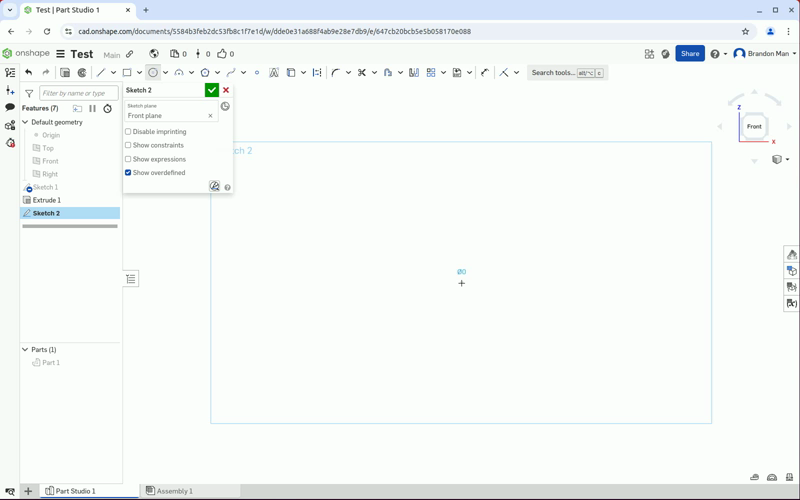
mouse_move(567, 282)
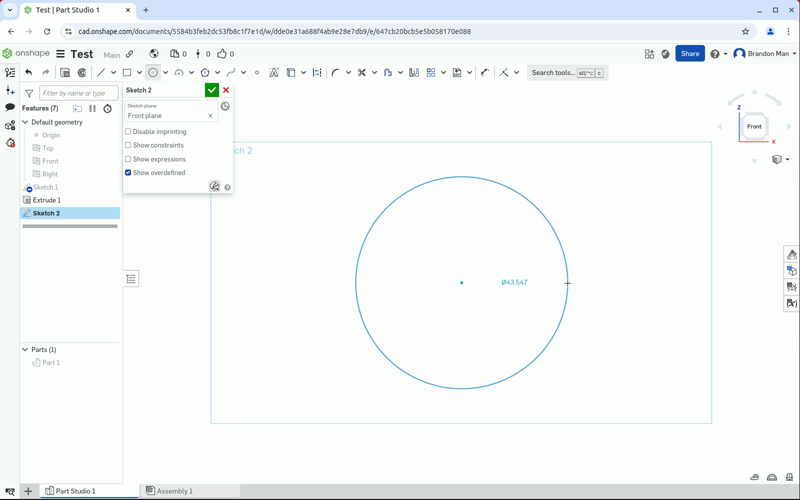
click(567, 282)
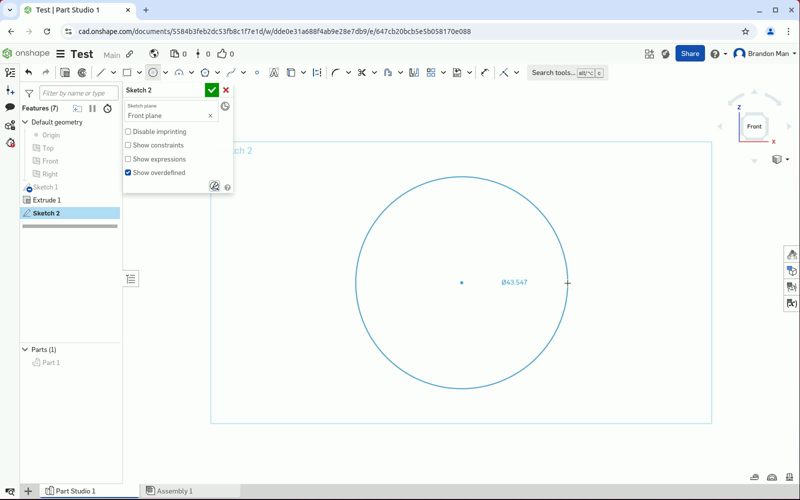
key(esc)
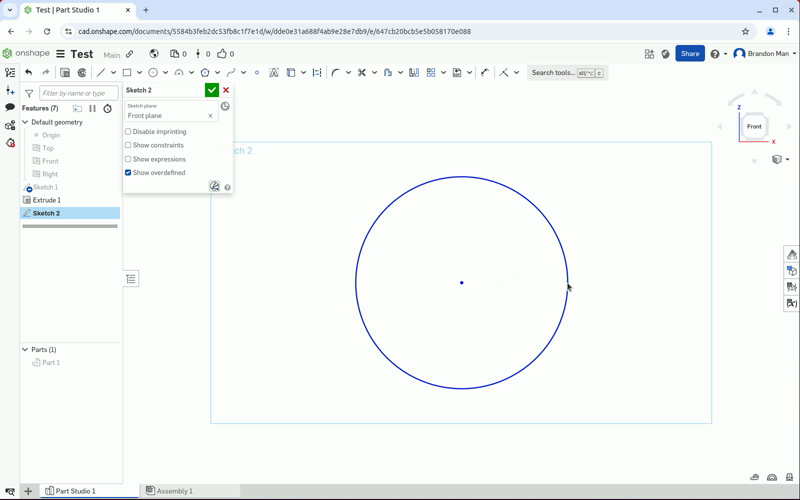
mouse_move(402, 260)
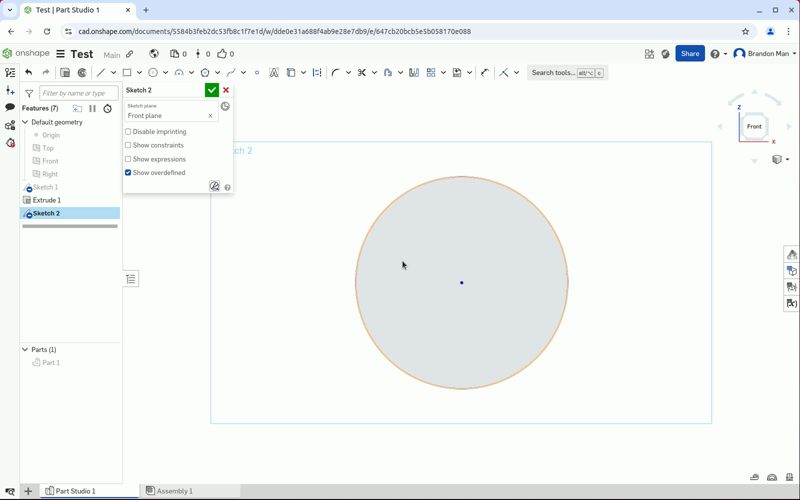
click(402, 260)
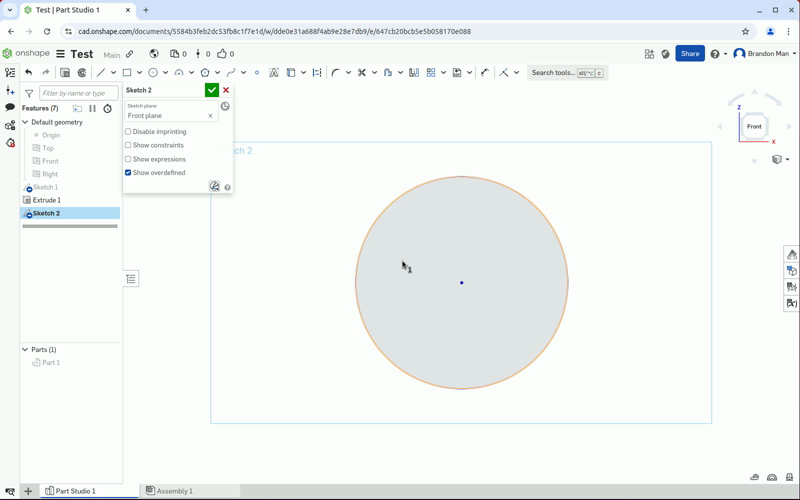
mouse_move(73, 352)
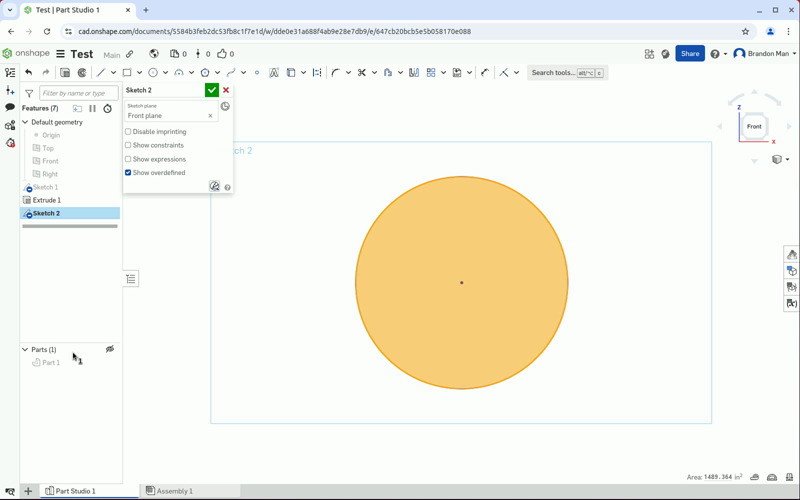
key(shift+y)
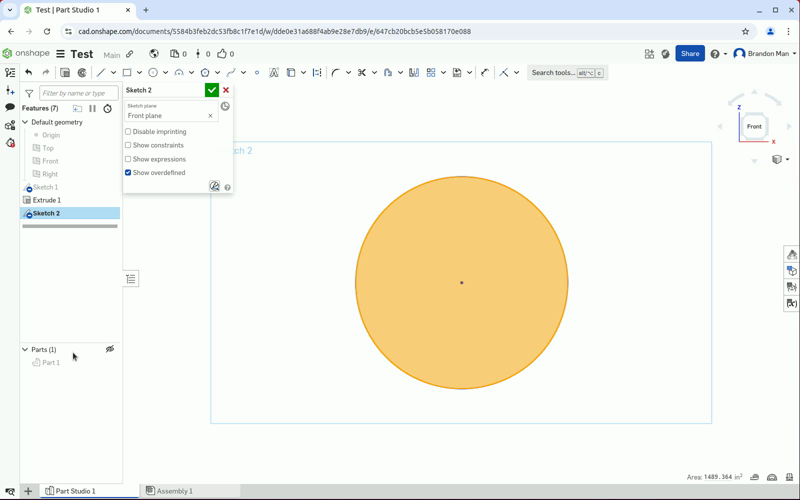
key(shift+e)
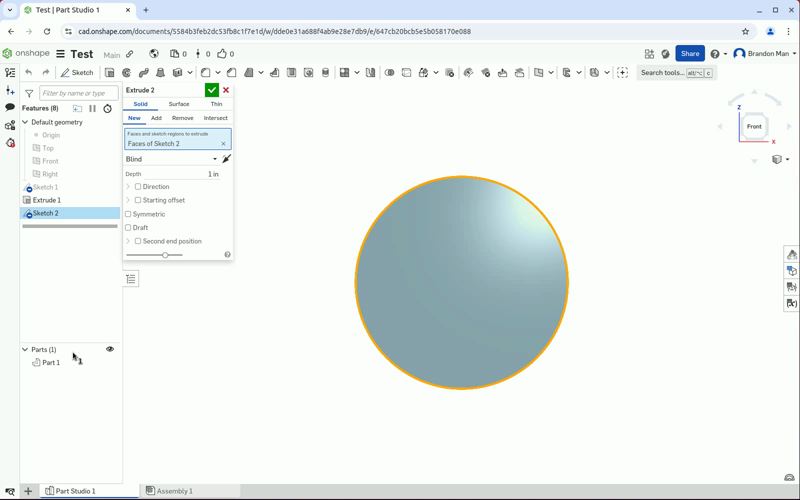
mouse_move(143, 106)
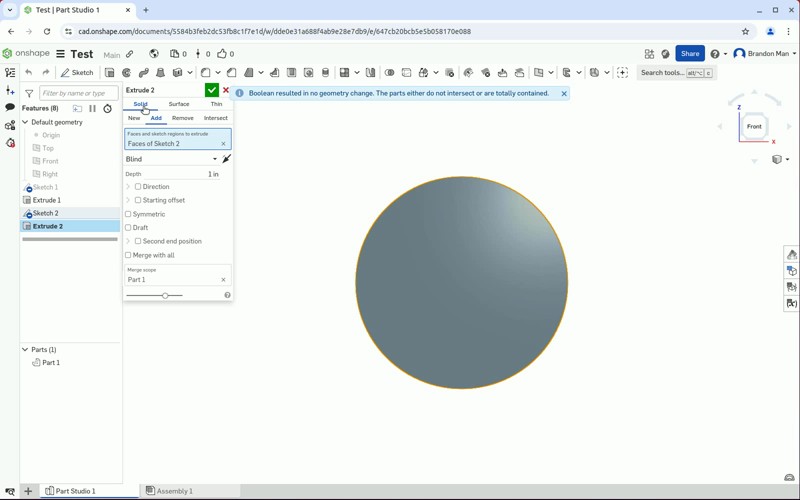
click(143, 106)
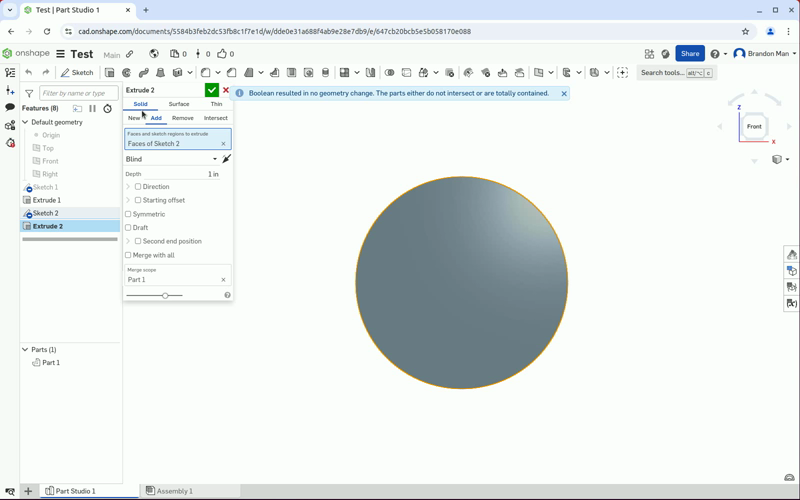
mouse_move(137, 120)
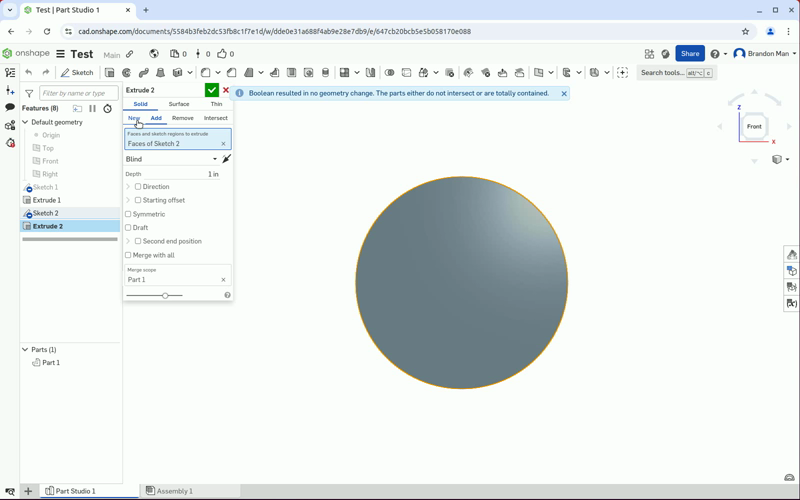
click(137, 120)
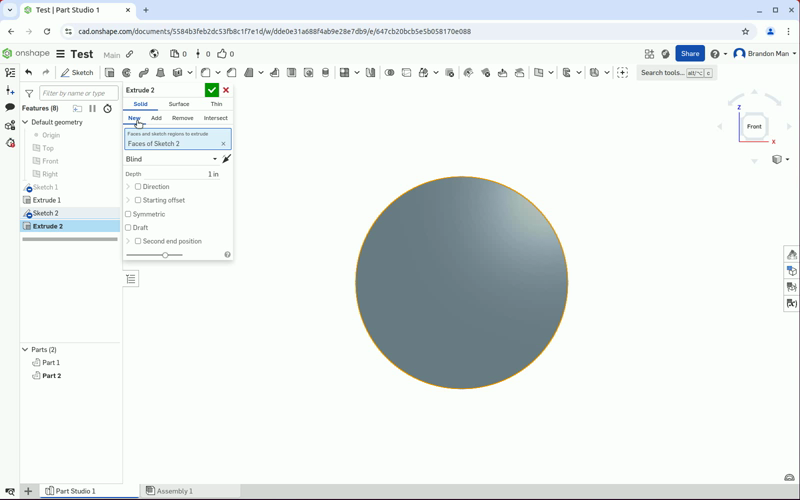
key(tab, 4)
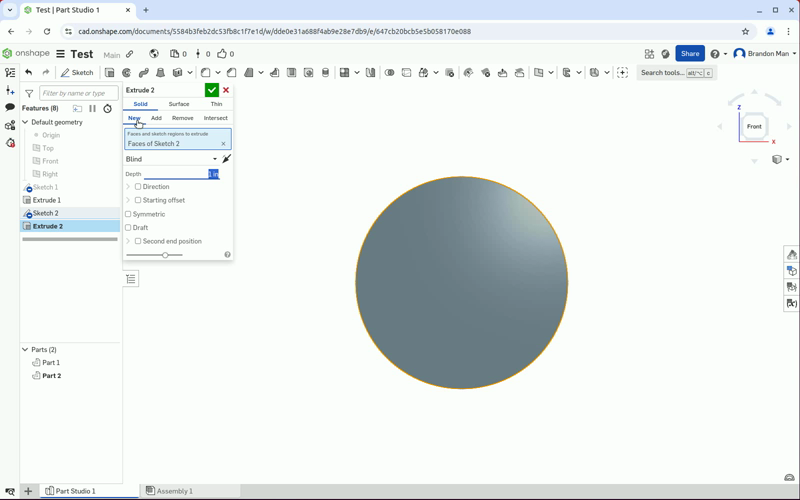
text(23.108)
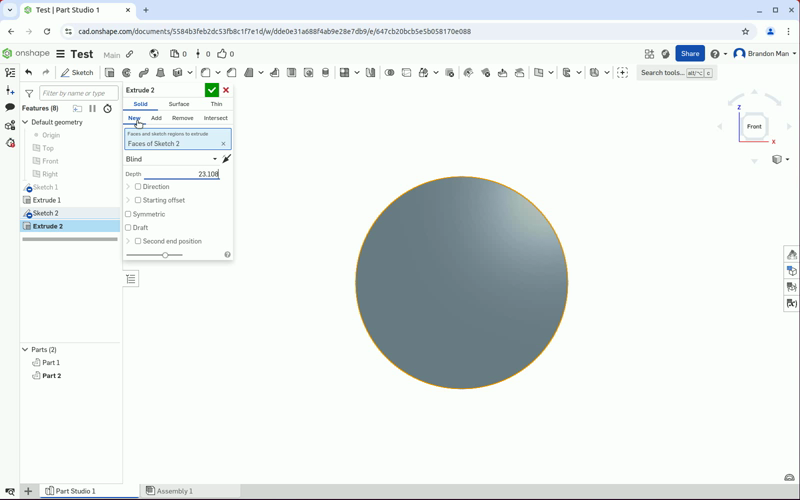
key(enter)
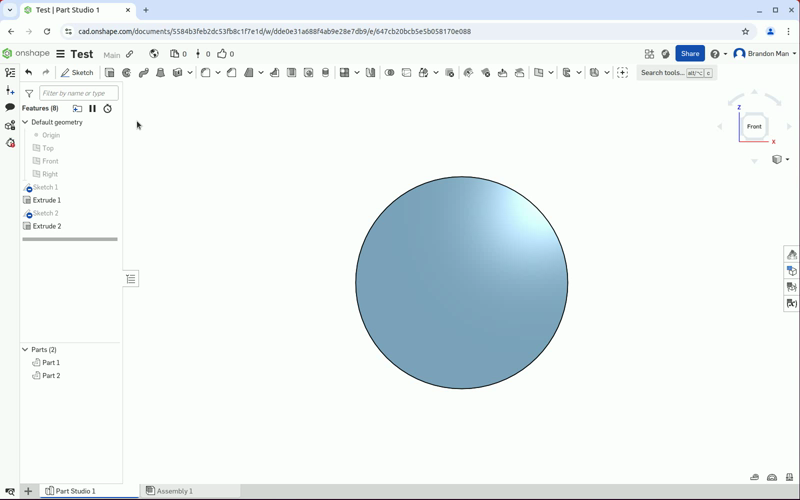
key(shift+h)
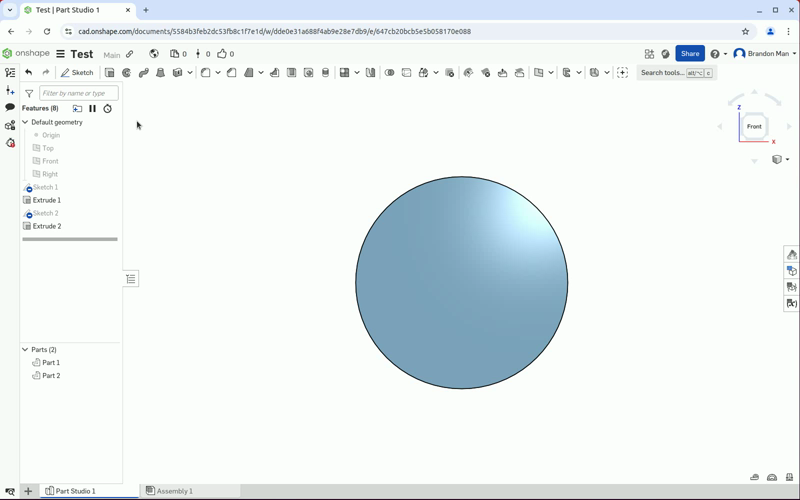
key(shift+h)
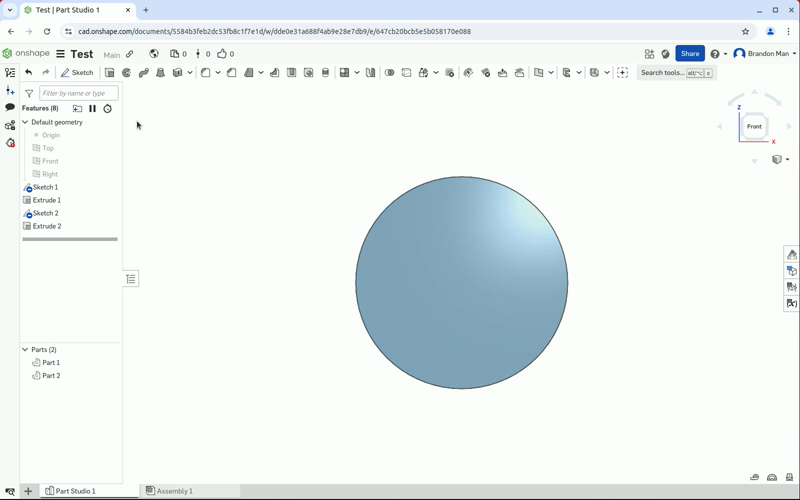
key(shift+7)
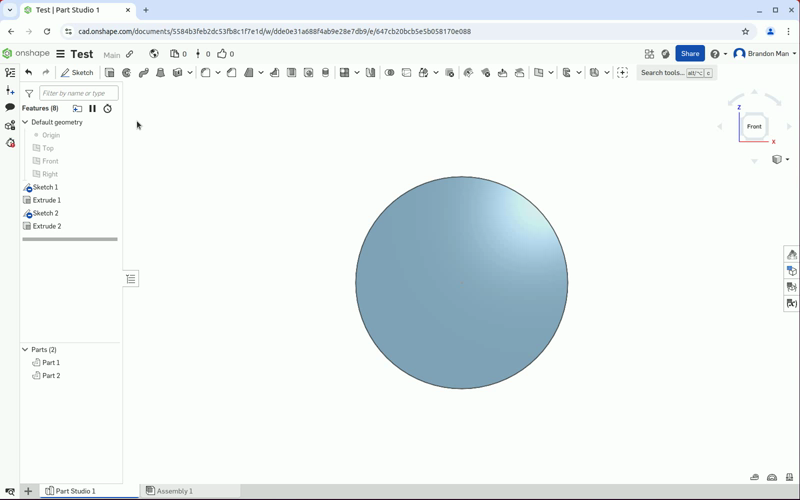
key(left, 2)
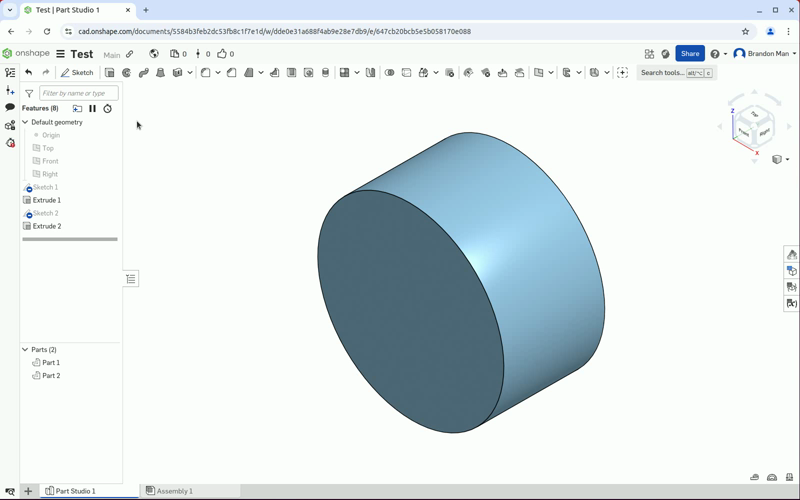
key(down, 2)
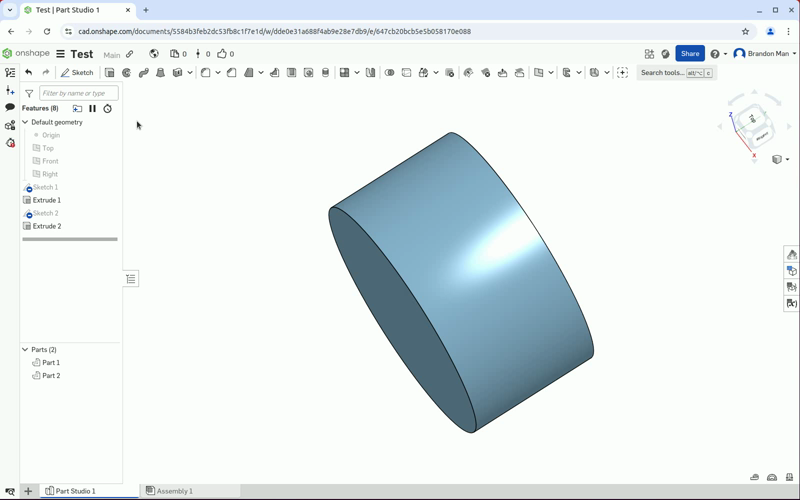
key(up, 2)
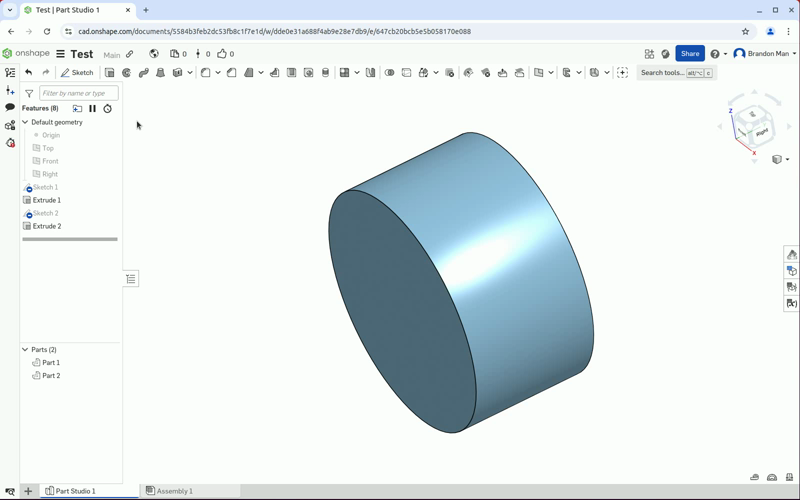
key(right, 2)
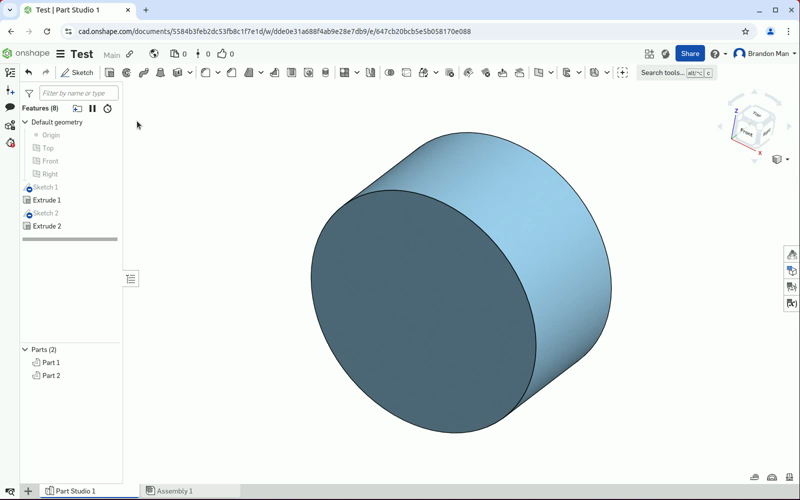
mouse_move(73, 189)
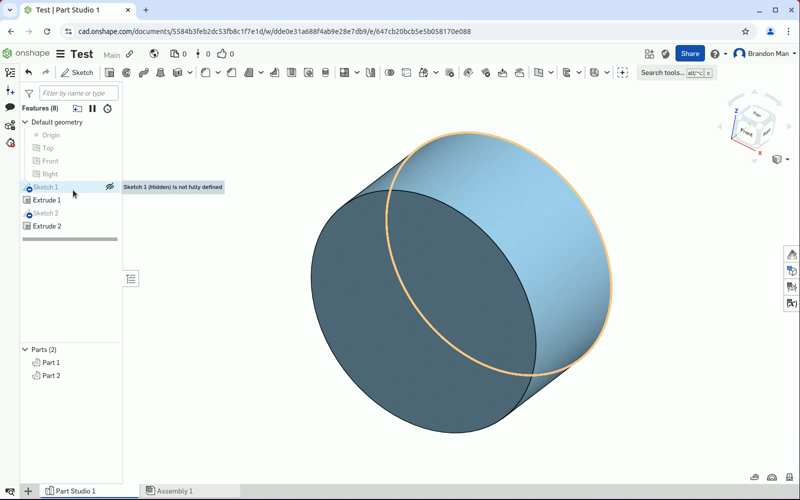
click(73, 189)